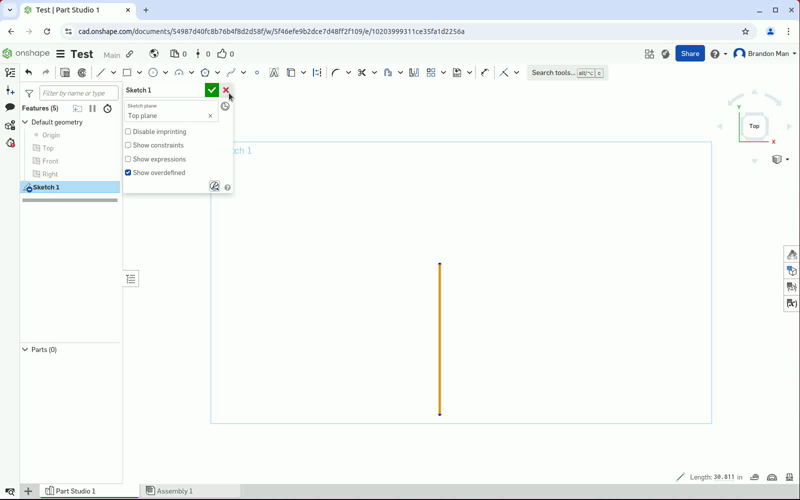
key(shift+h)
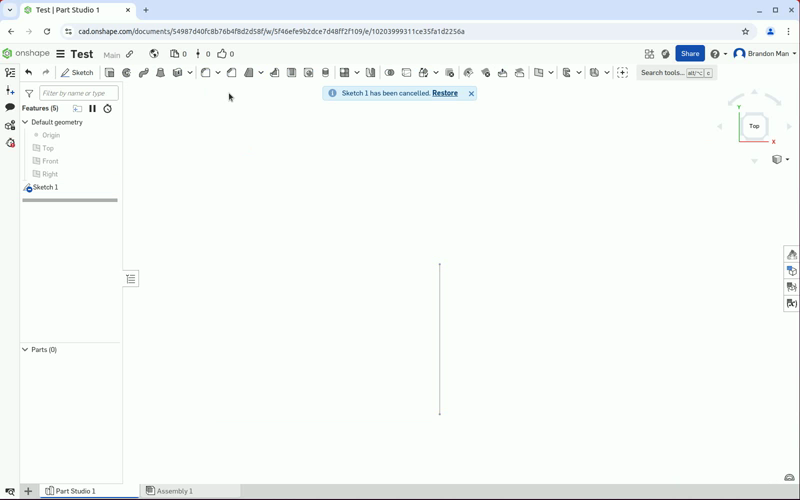
key(shift+s)
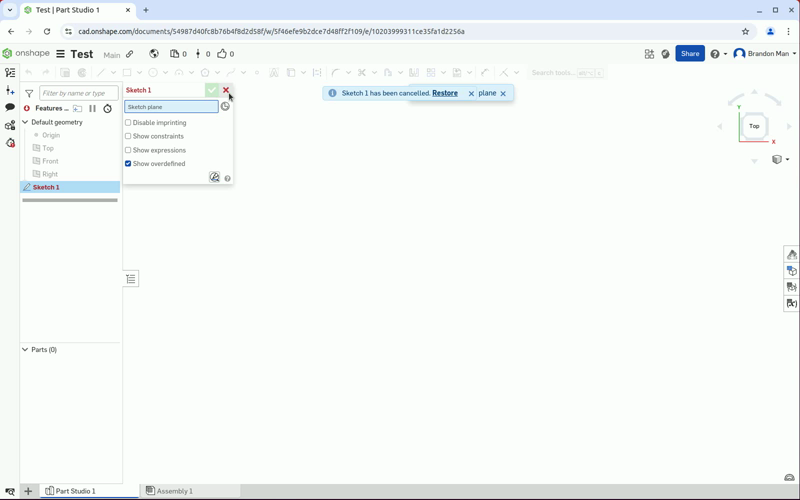
mouse_move(73, 150)
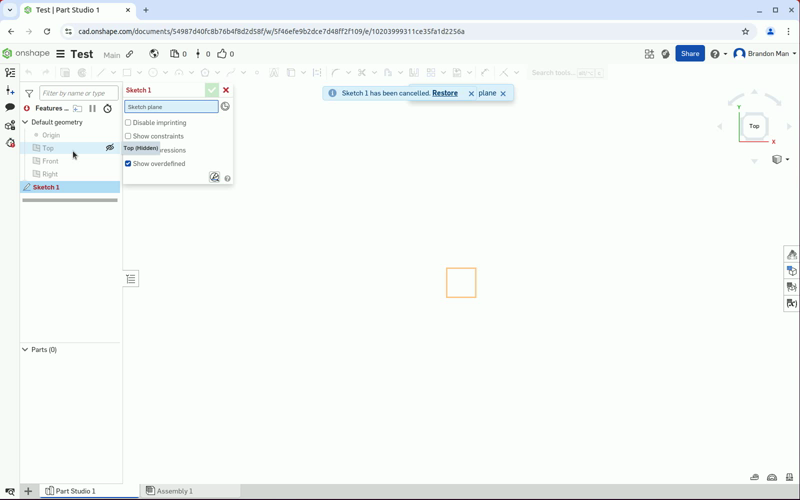
click(73, 150)
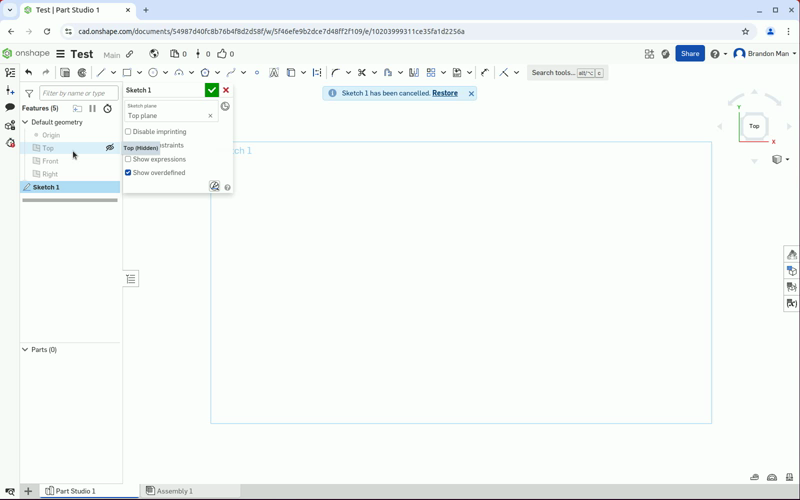
mouse_move(73, 352)
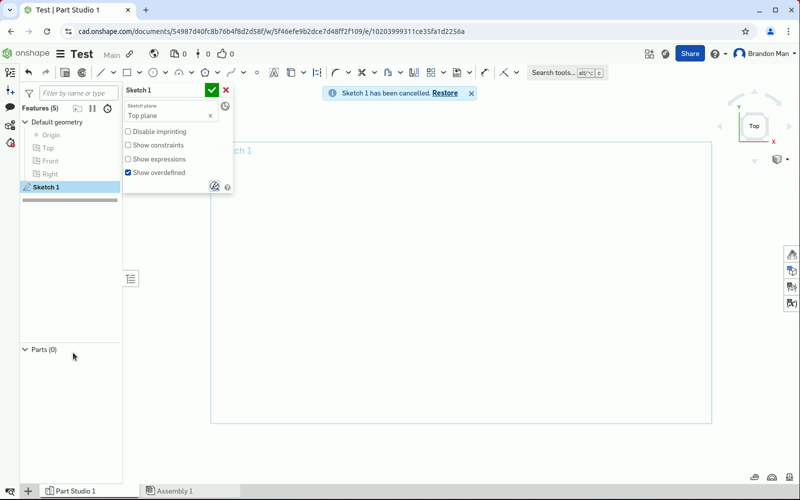
key(y)
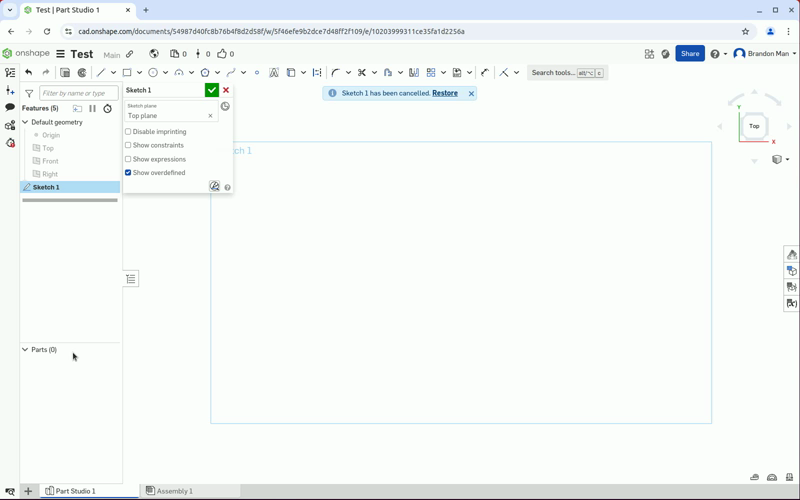
key(c)
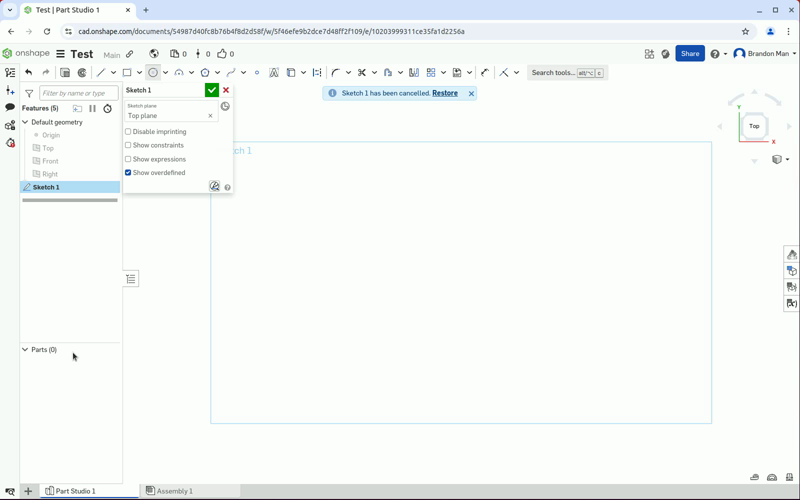
key_down(shift)
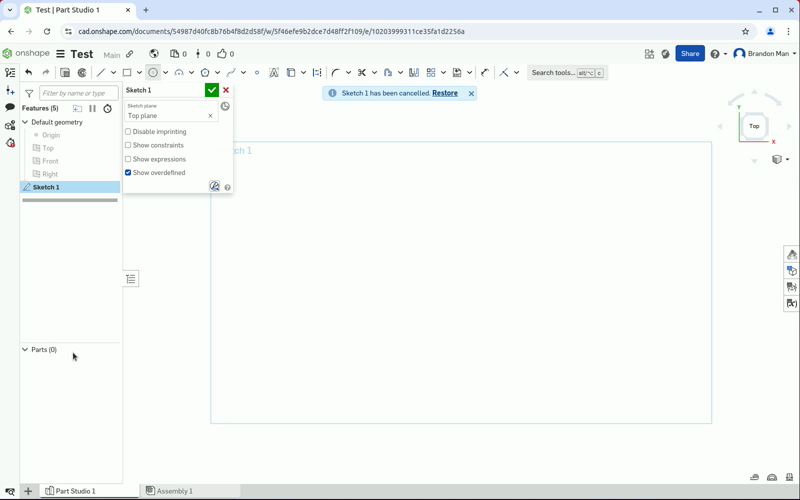
mouse_move(461, 282)
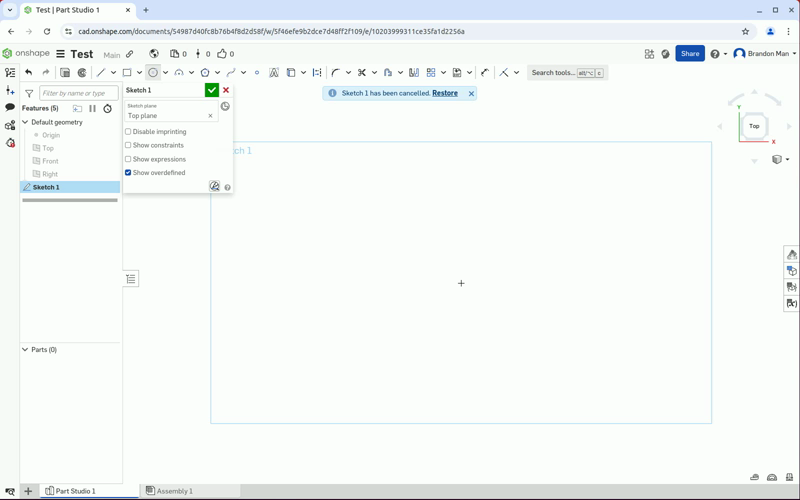
click(461, 282)
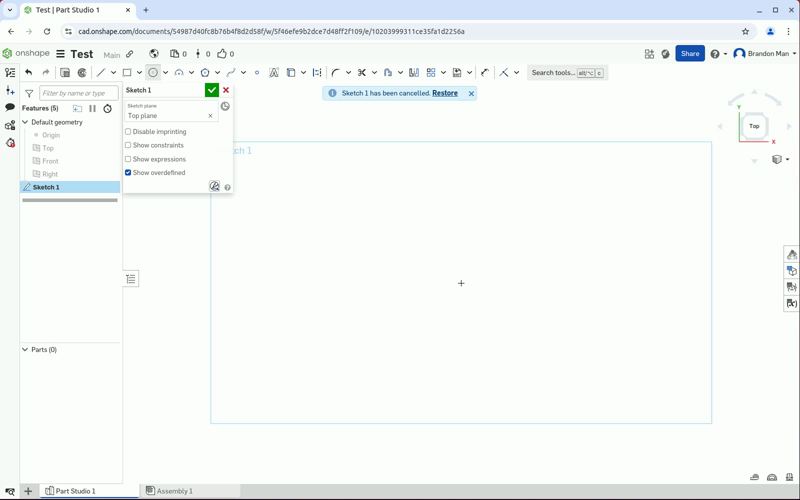
key_up(shift)
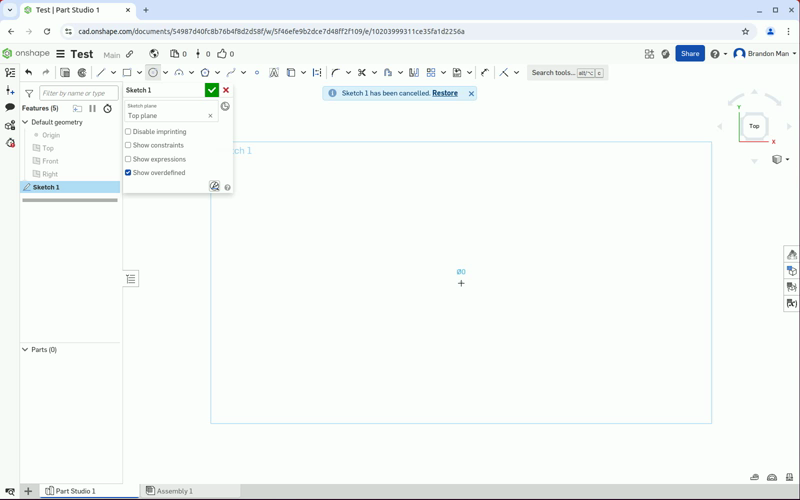
mouse_move(572, 282)
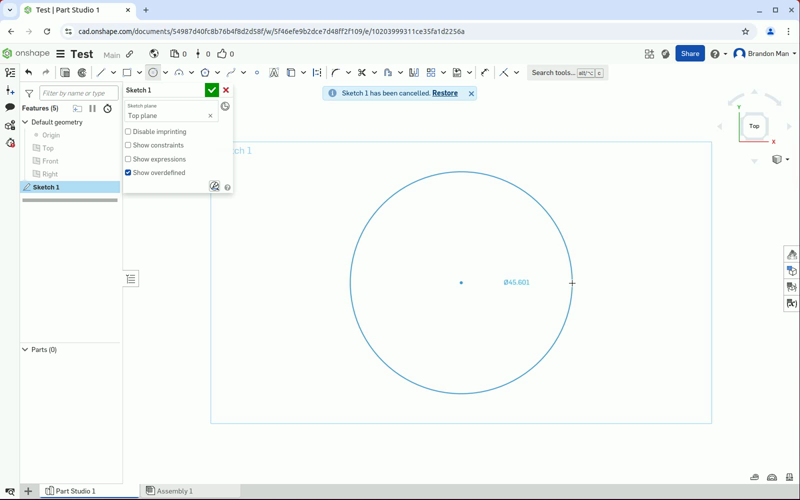
click(572, 282)
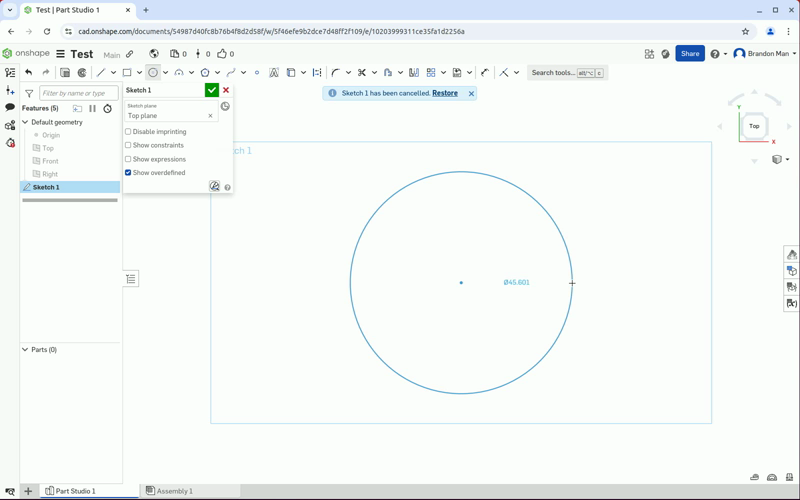
key(esc)
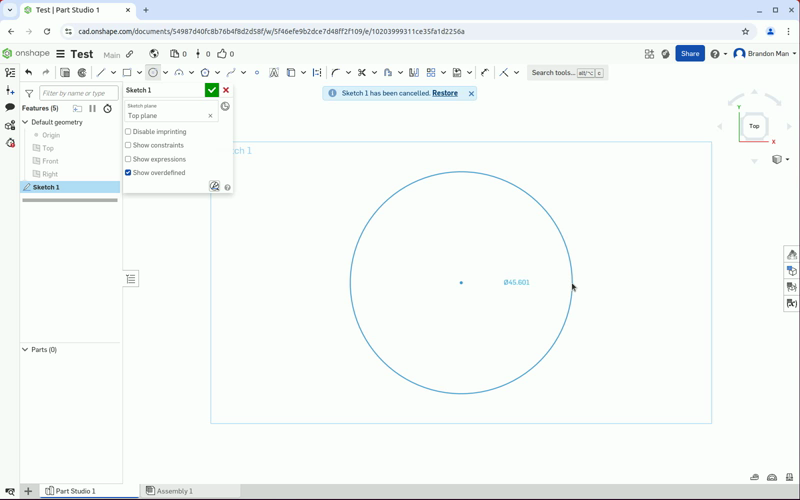
mouse_move(441, 223)
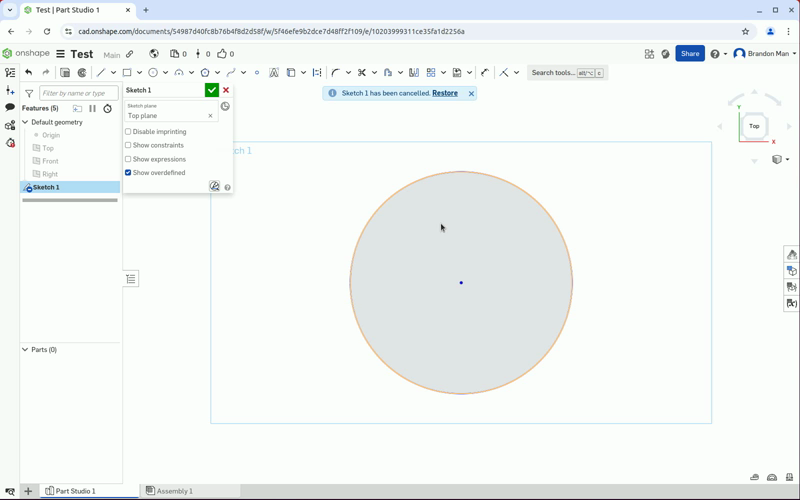
click(441, 223)
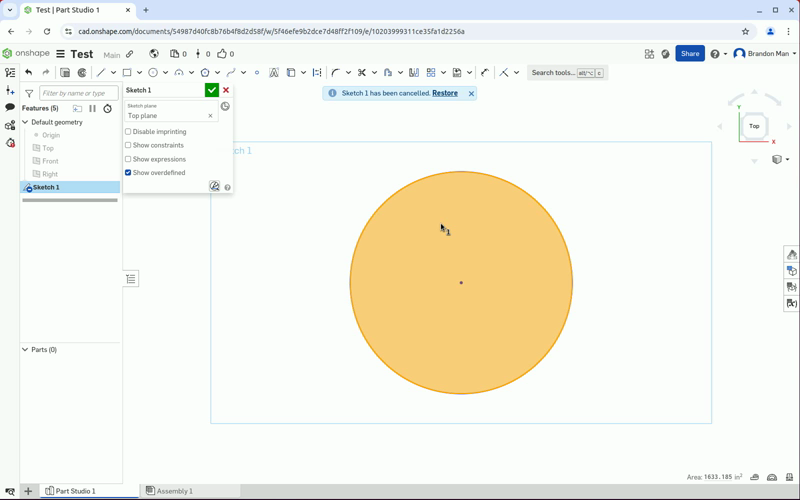
mouse_move(73, 352)
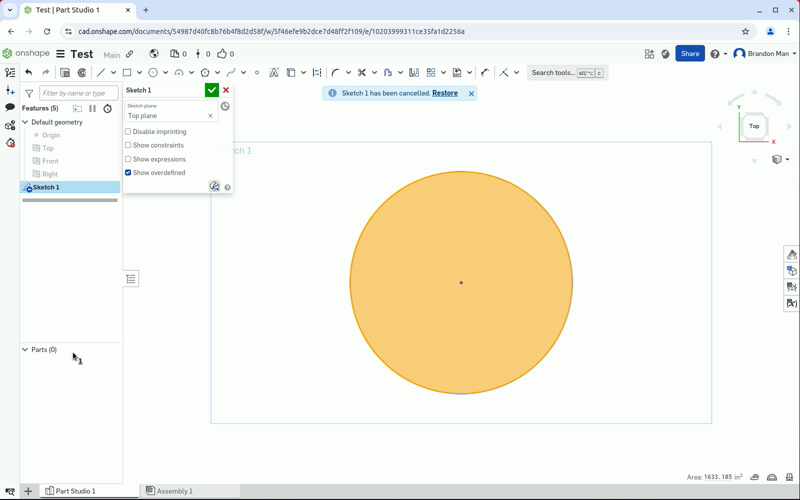
key(shift+y)
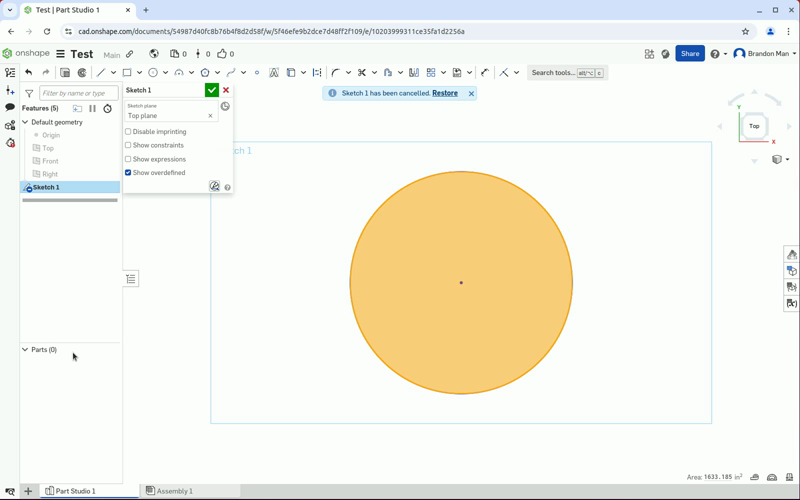
key(shift+e)
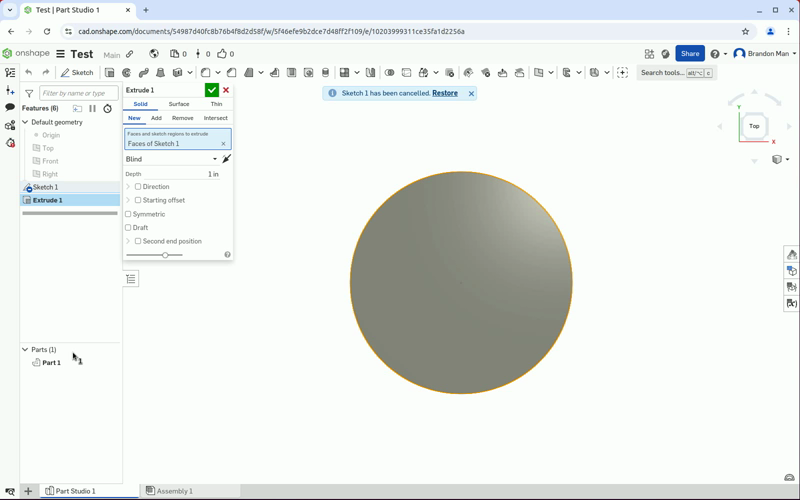
mouse_move(143, 106)
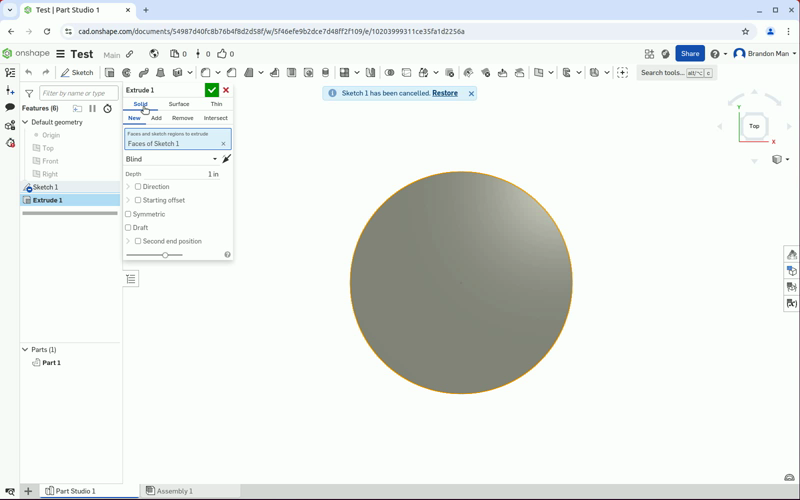
click(143, 106)
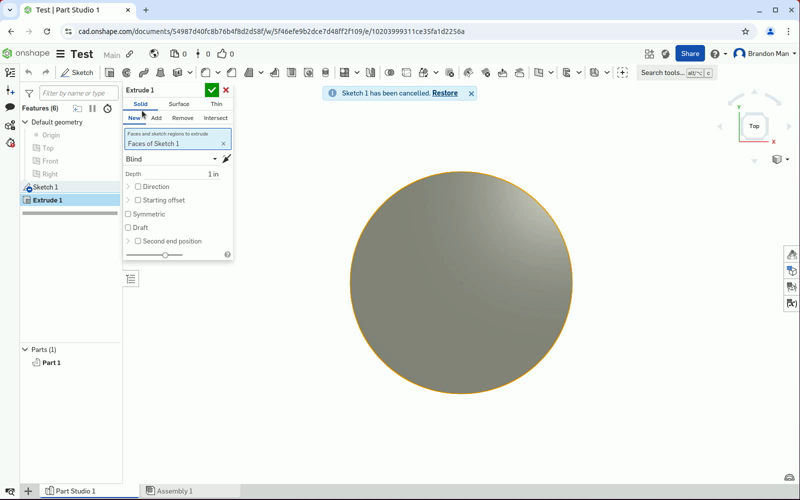
mouse_move(137, 120)
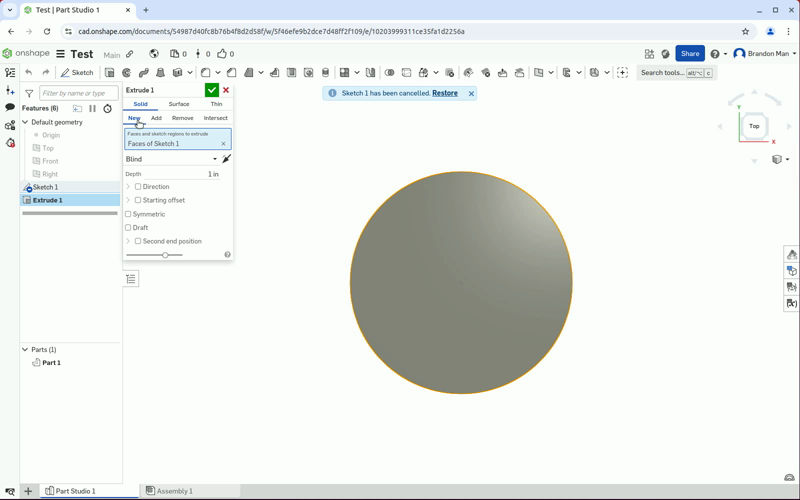
click(137, 120)
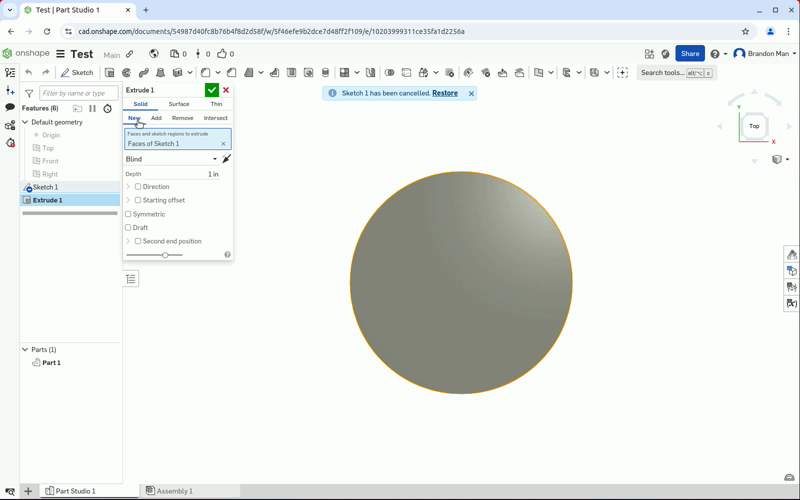
key(tab, 4)
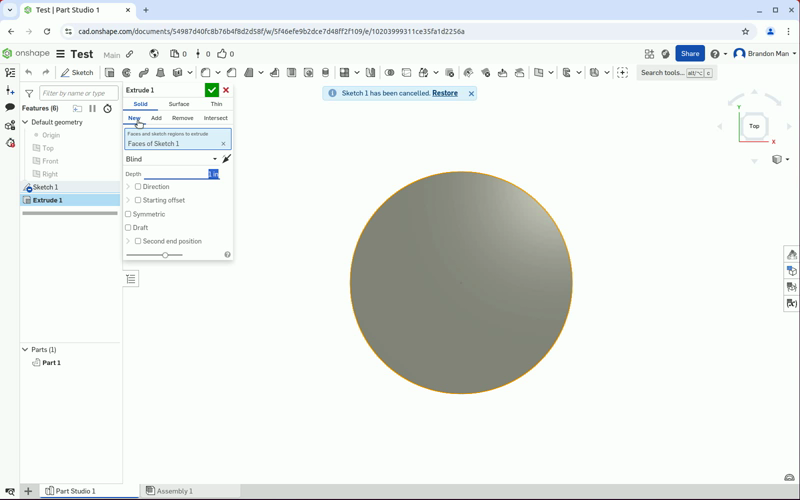
text(8.425)
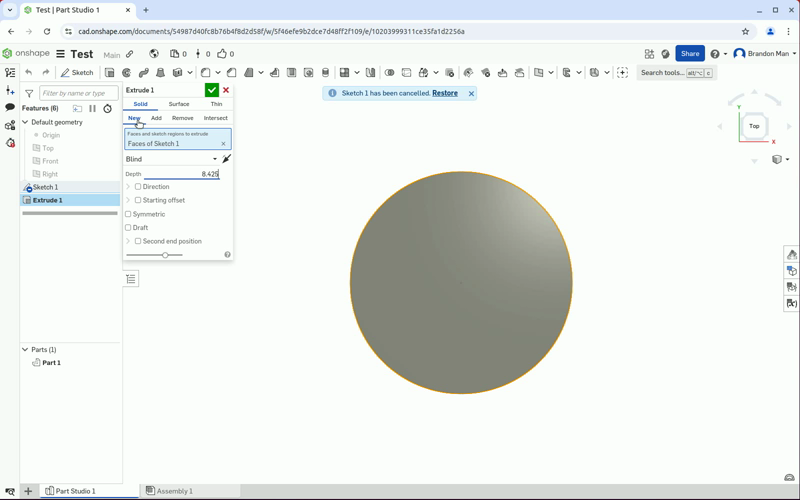
key(enter)
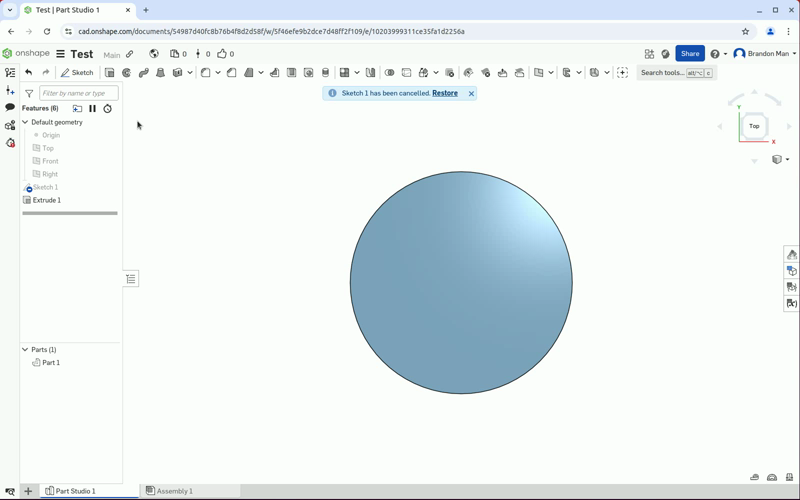
key(shift+h)
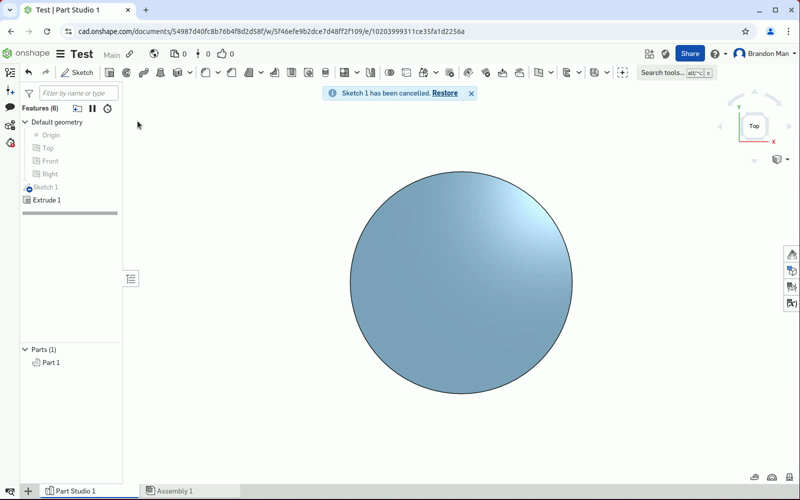
key(shift+h)
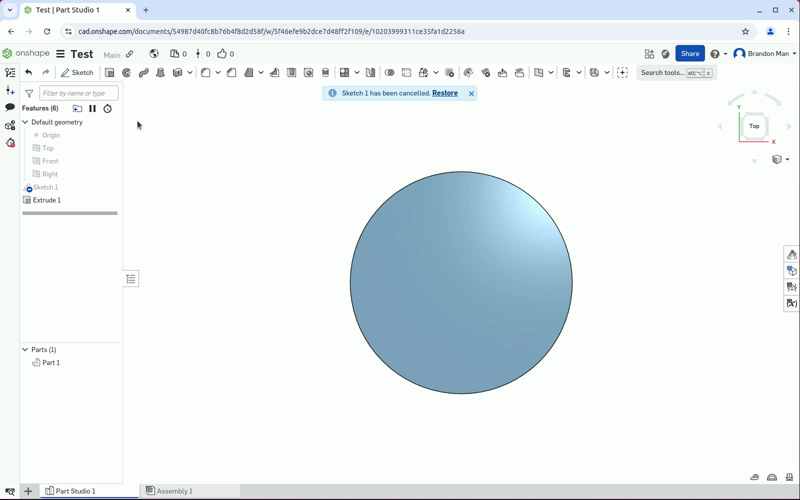
mouse_move(73, 189)
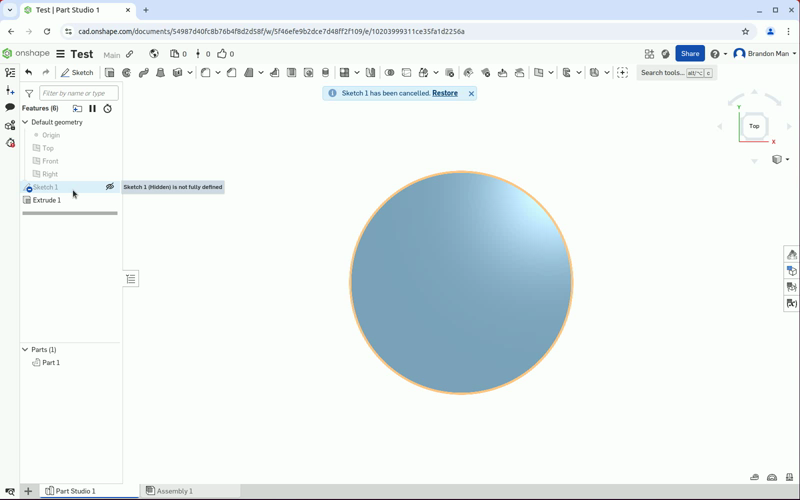
click(73, 189)
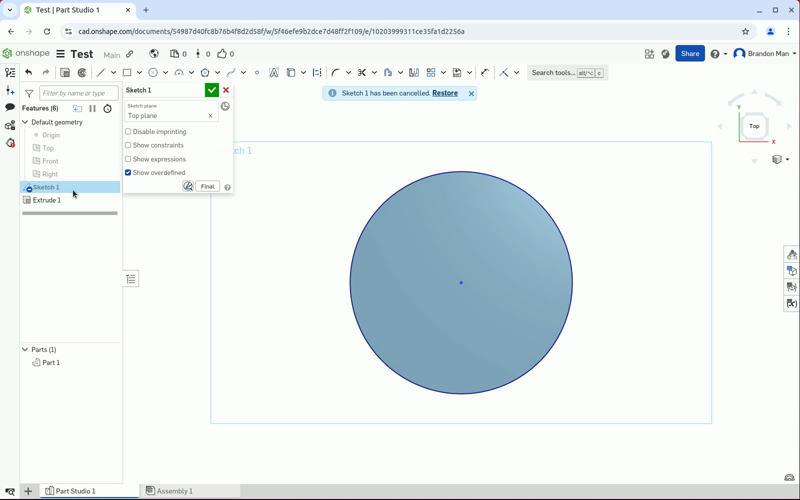
mouse_move(229, 92)
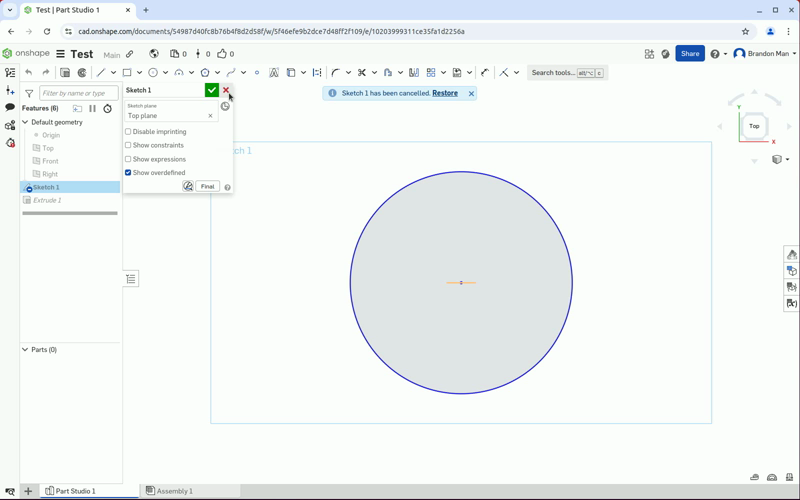
click(229, 92)
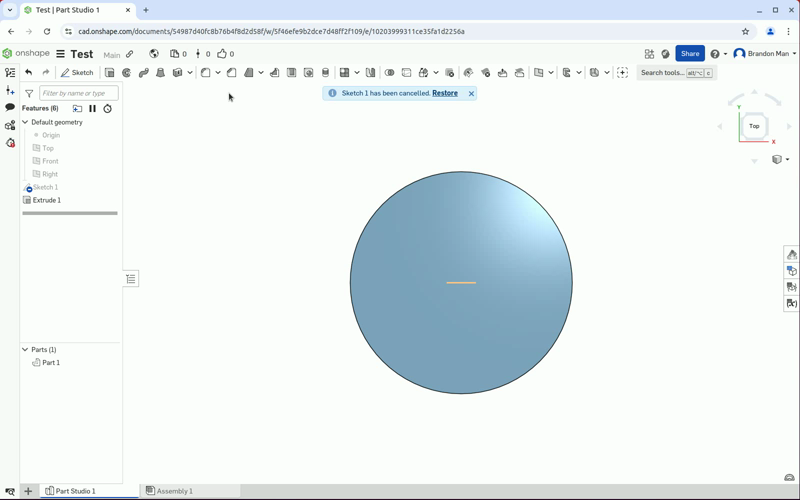
mouse_move(541, 75)
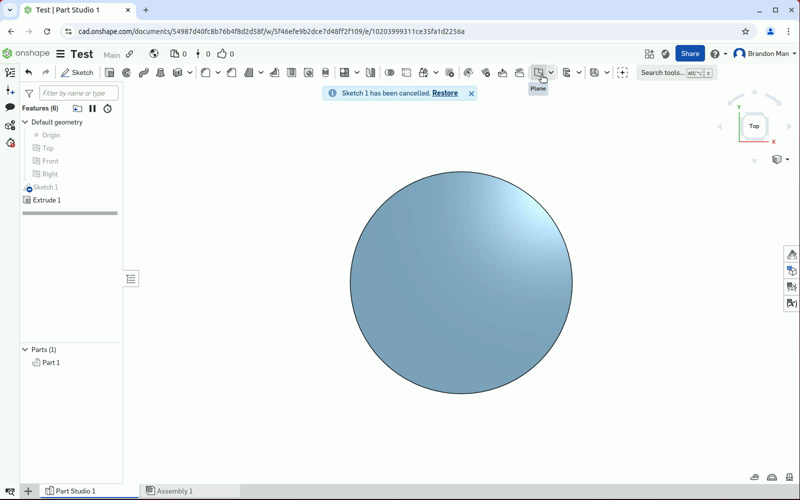
click(541, 75)
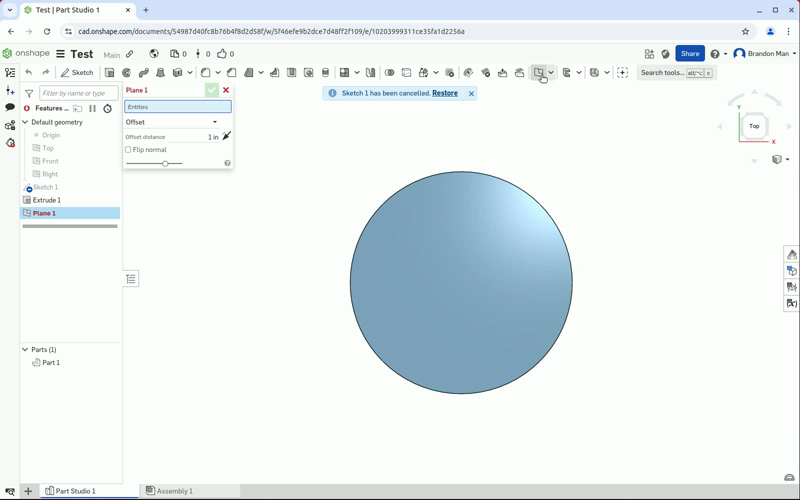
mouse_move(73, 150)
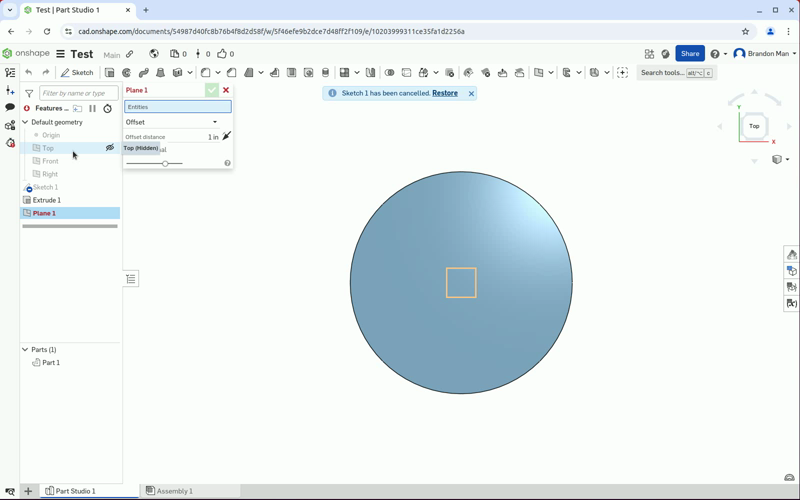
click(73, 150)
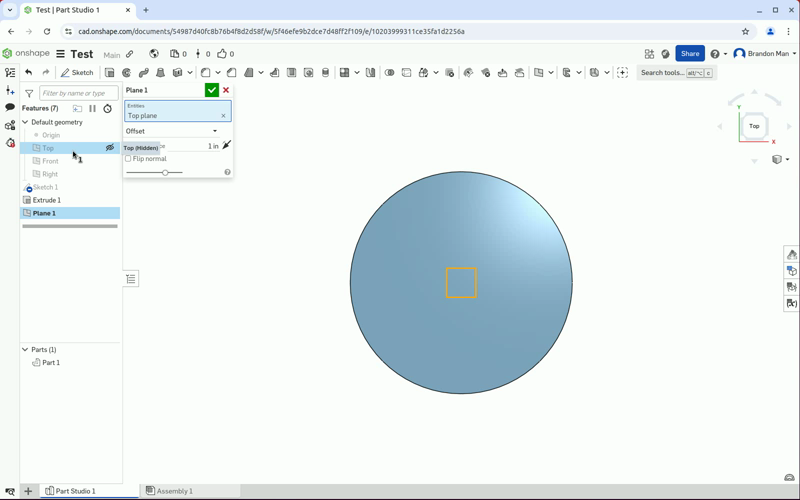
key(tab, 2)
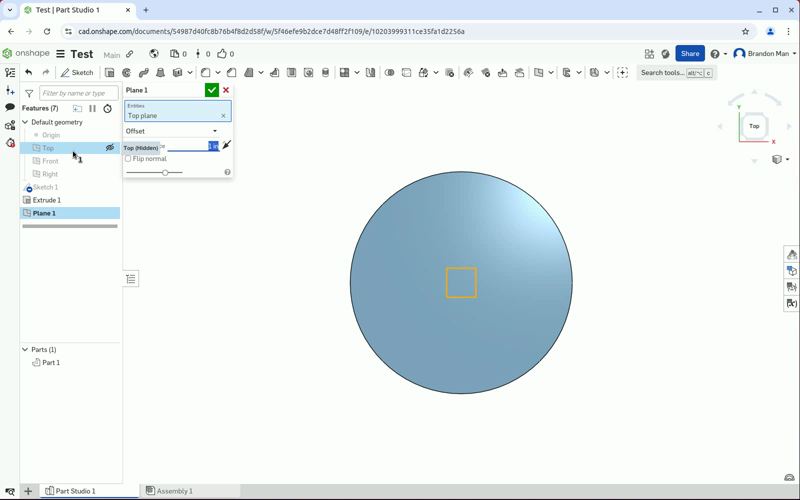
text(8.411)
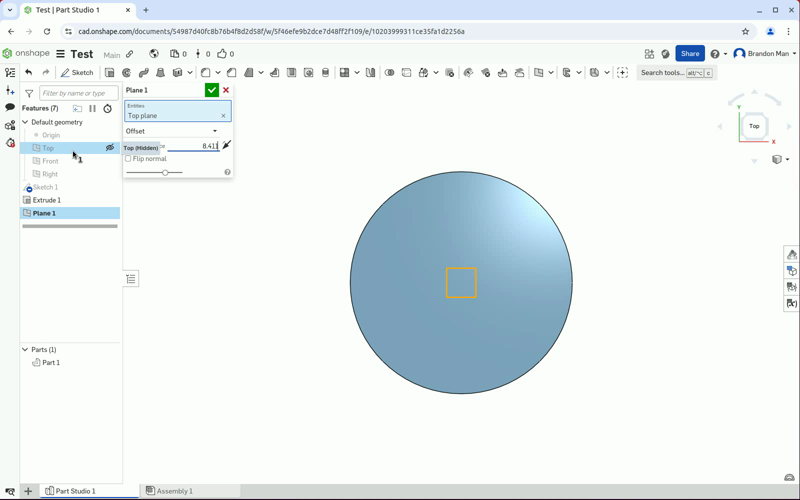
key(enter, 2)
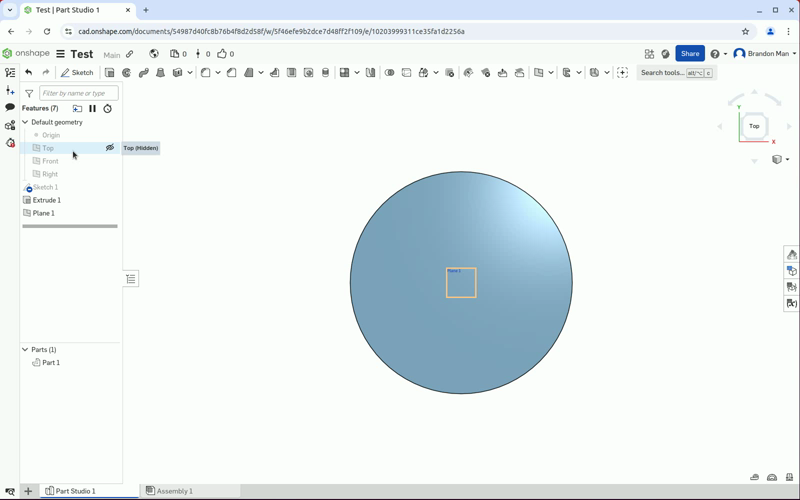
key(shift+s)
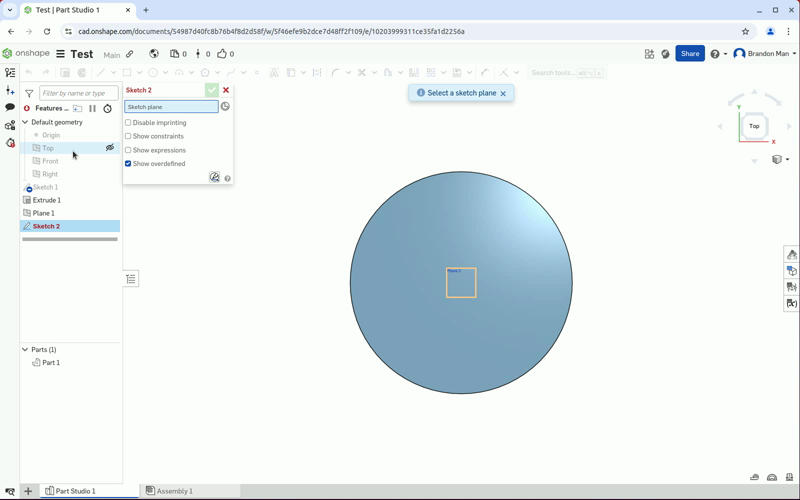
mouse_move(73, 215)
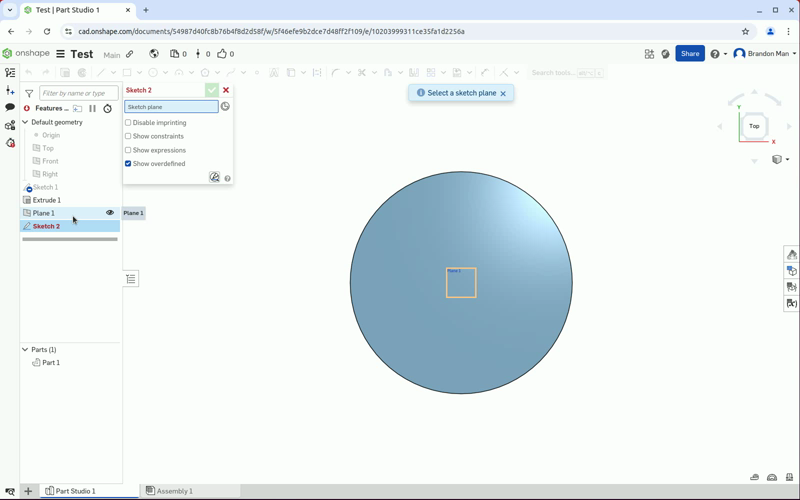
click(73, 215)
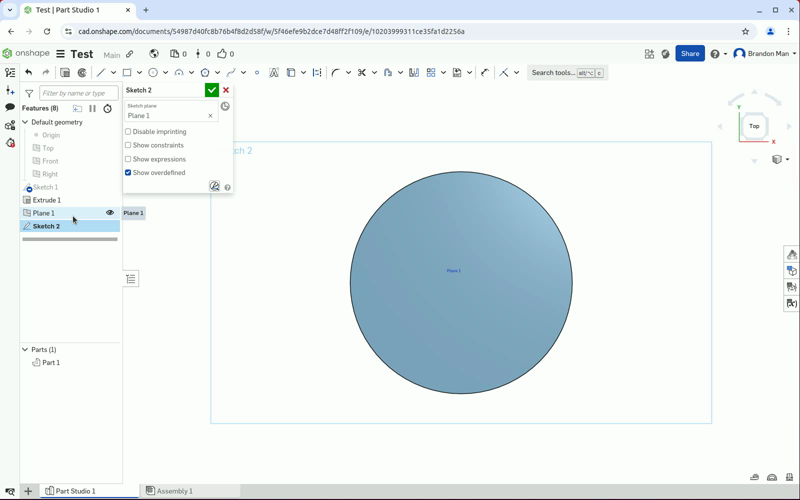
mouse_move(73, 352)
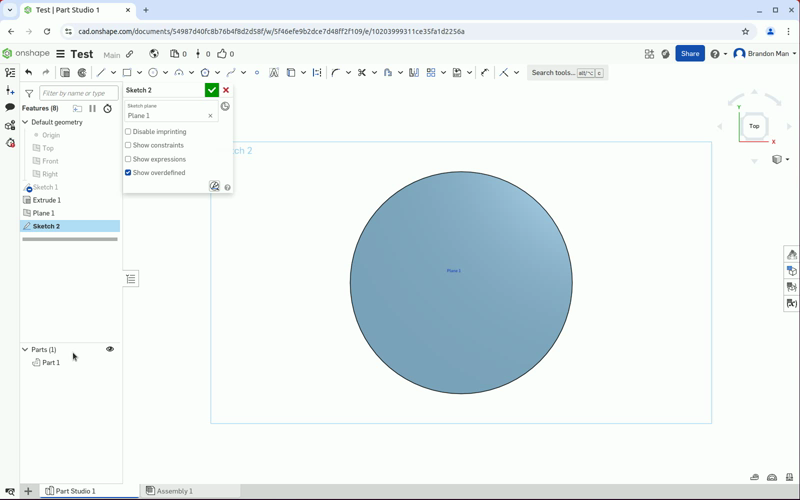
key(y)
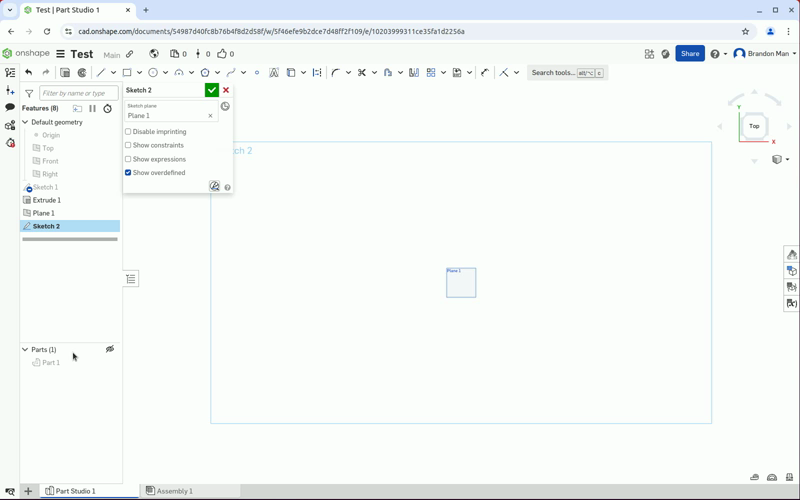
key(c)
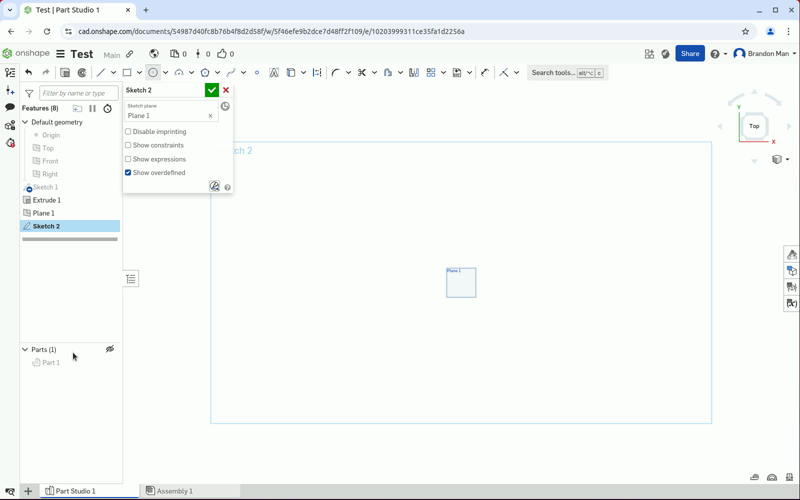
key_down(shift)
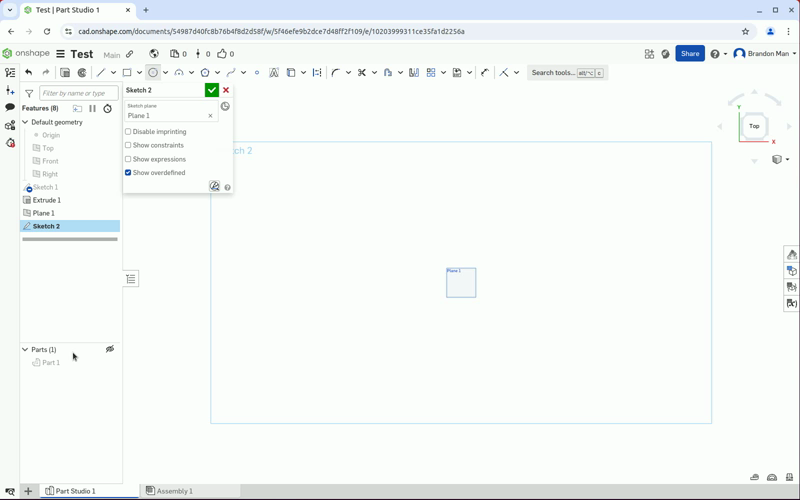
mouse_move(460, 282)
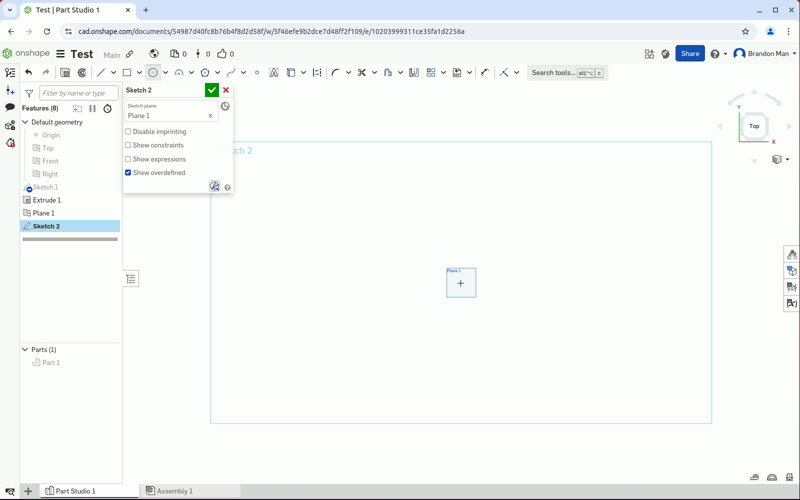
click(460, 282)
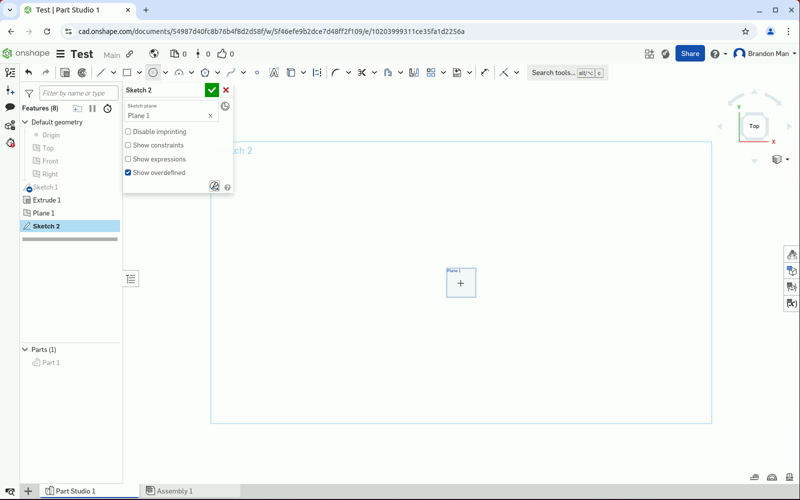
key_up(shift)
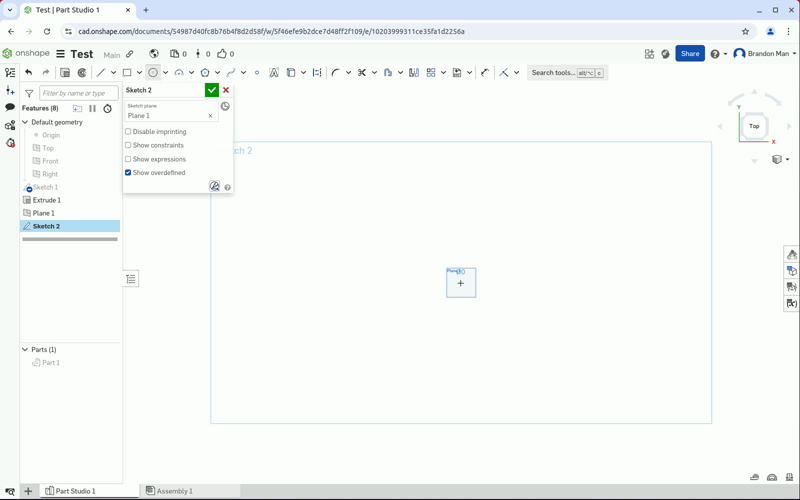
mouse_move(501, 282)
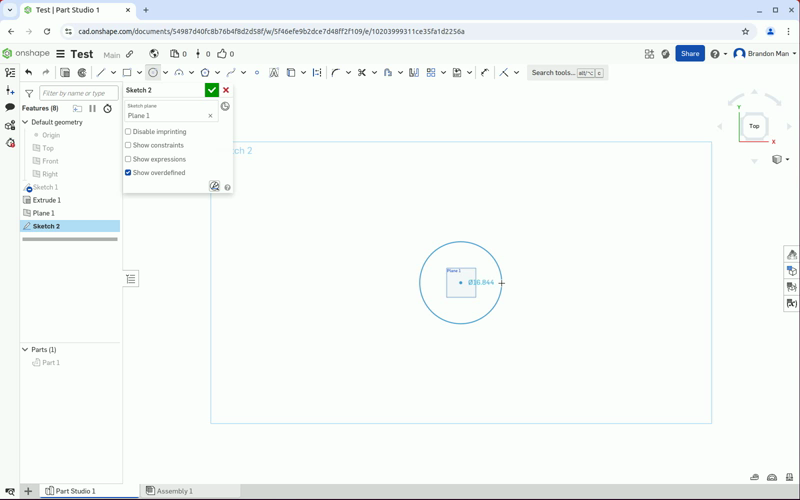
click(501, 282)
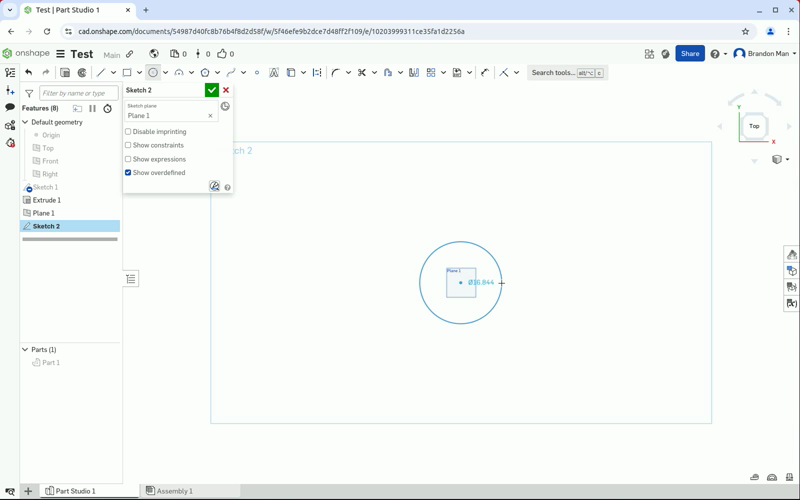
key(esc)
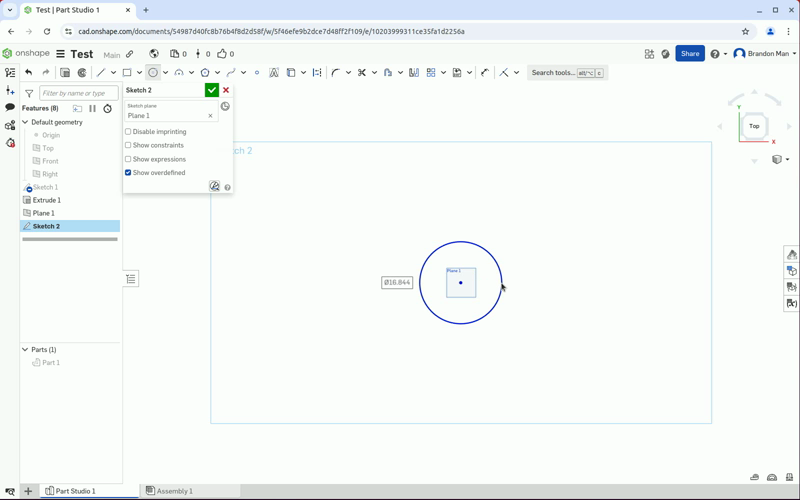
mouse_move(431, 304)
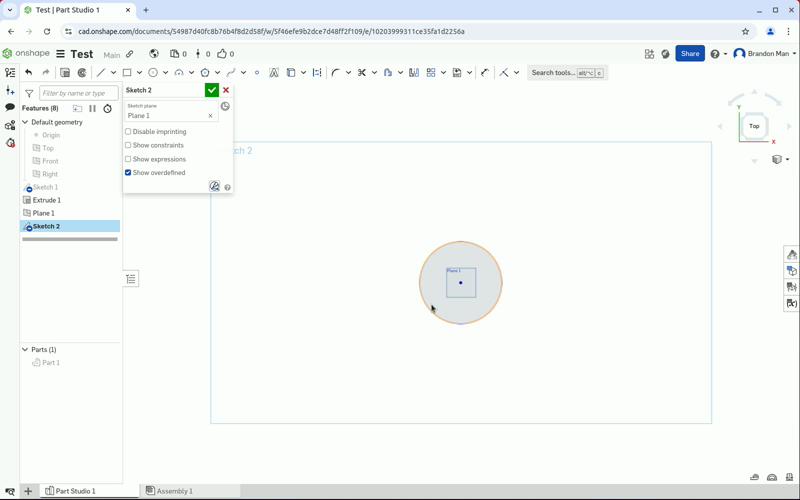
click(431, 304)
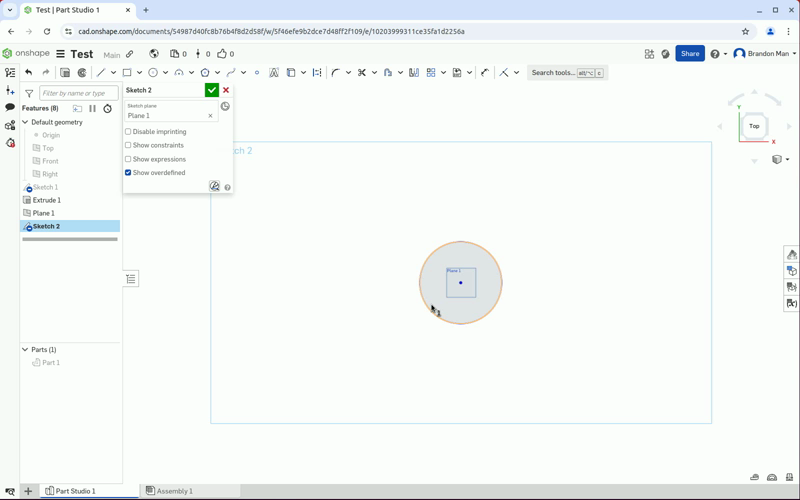
mouse_move(73, 352)
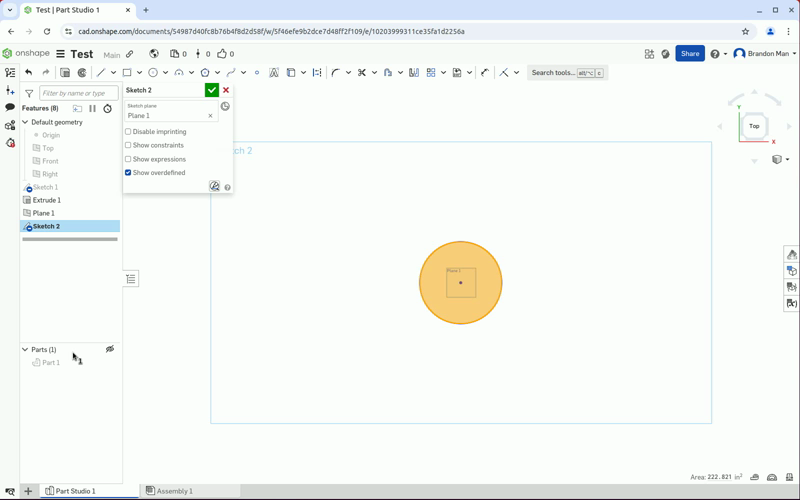
key(shift+y)
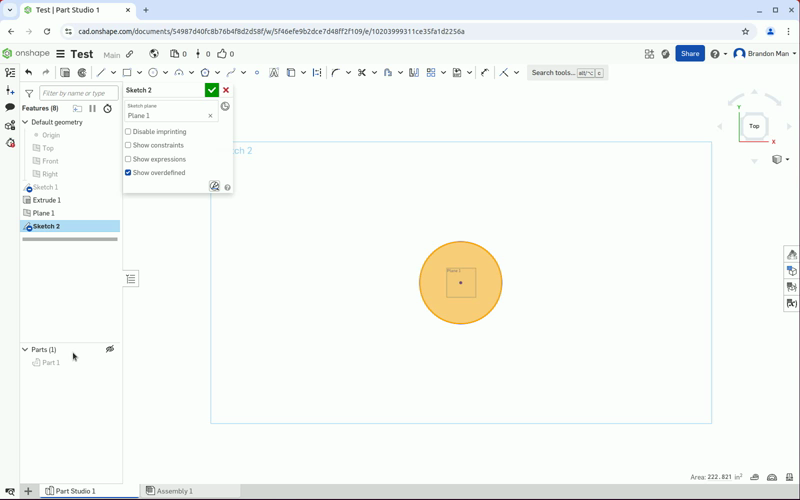
key(shift+e)
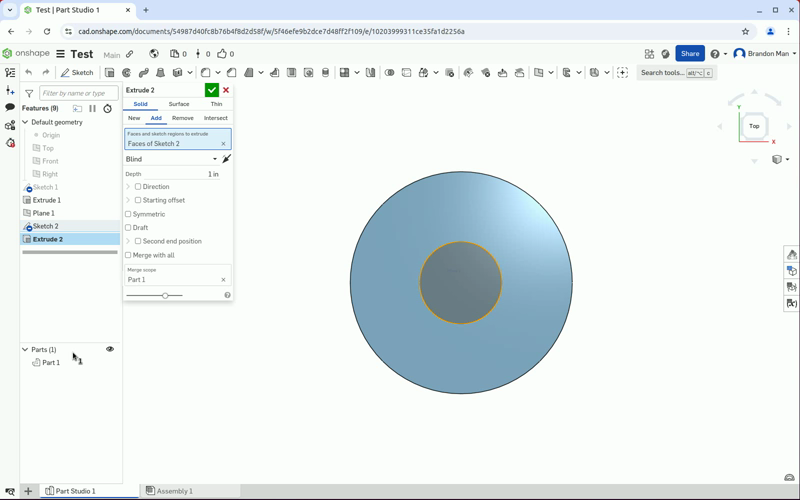
mouse_move(143, 106)
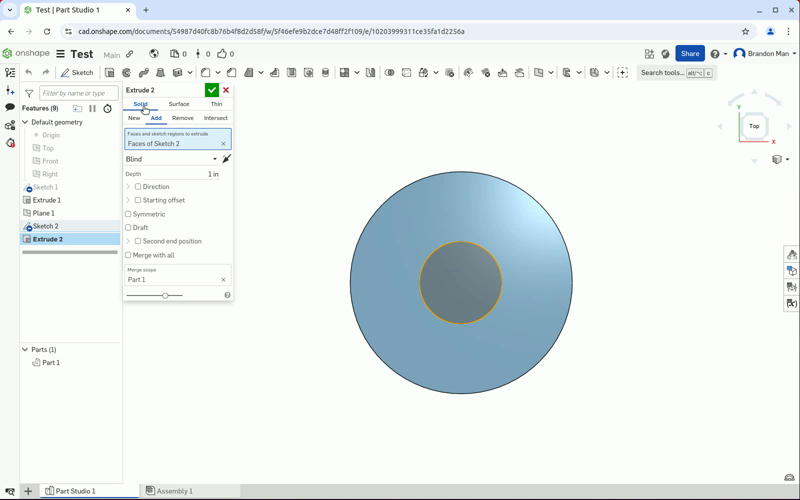
click(143, 106)
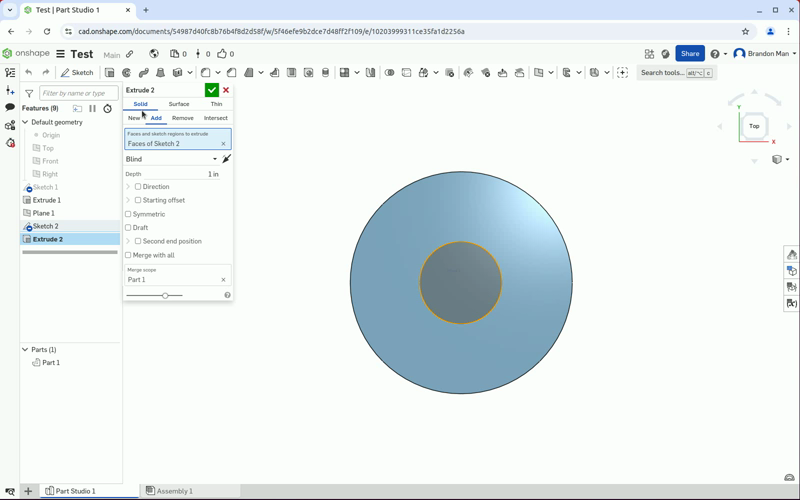
mouse_move(137, 120)
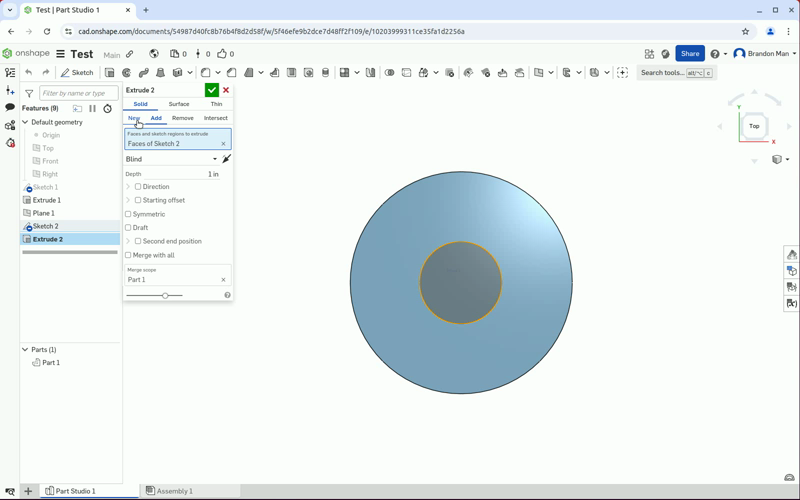
click(137, 120)
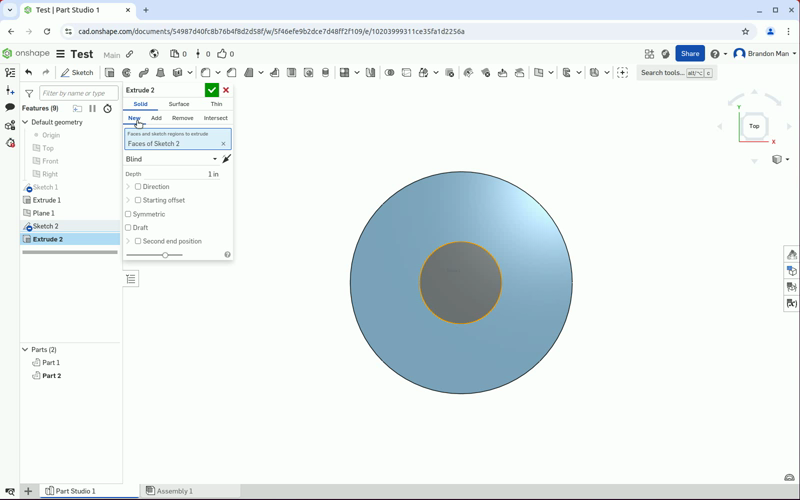
key(tab, 4)
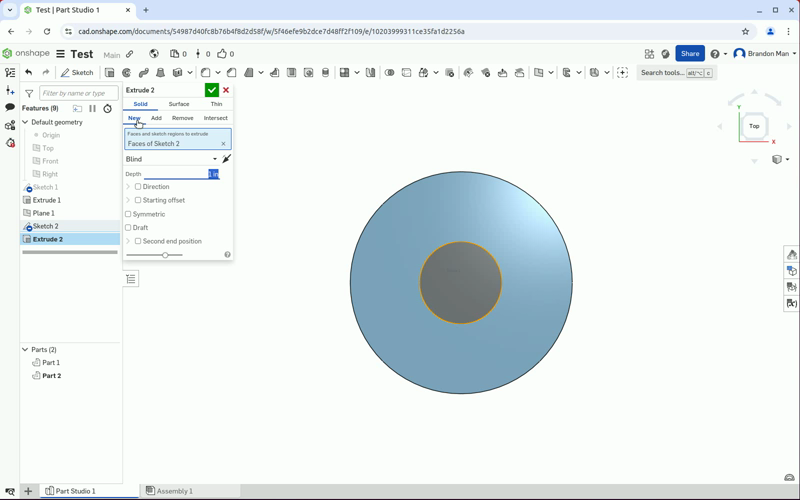
text(6.981)
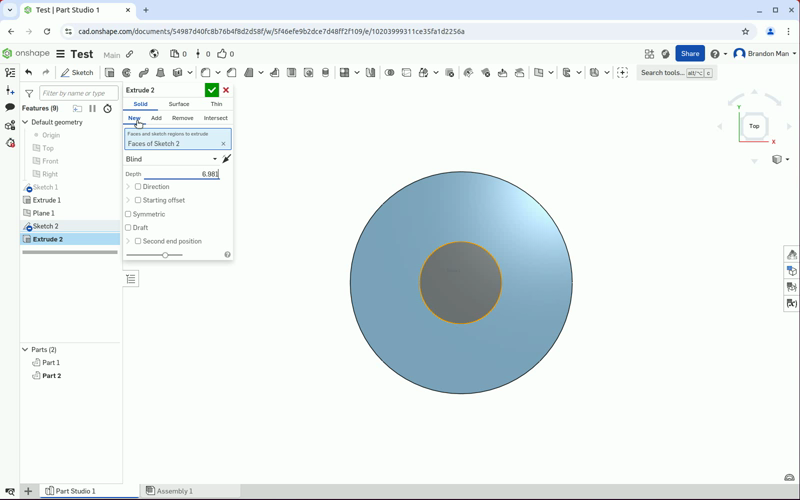
key(enter)
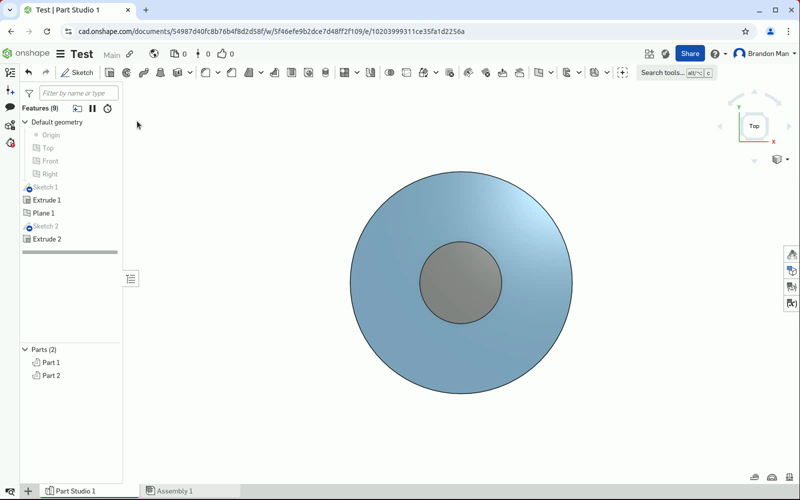
key(shift+h)
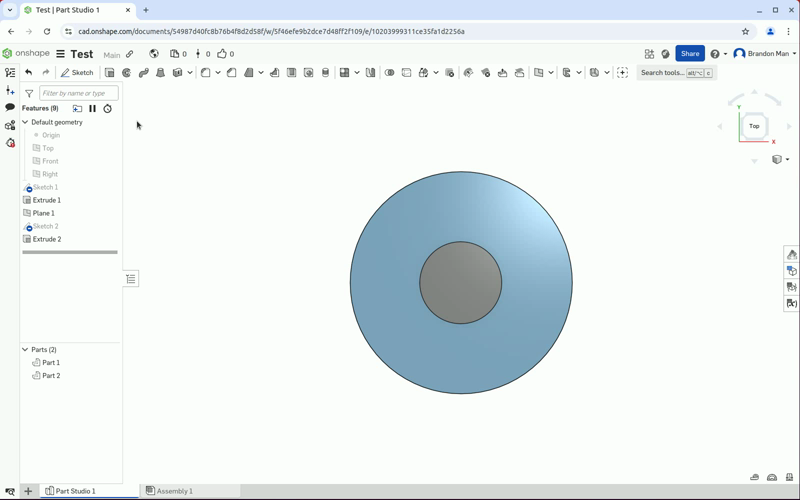
key(shift+h)
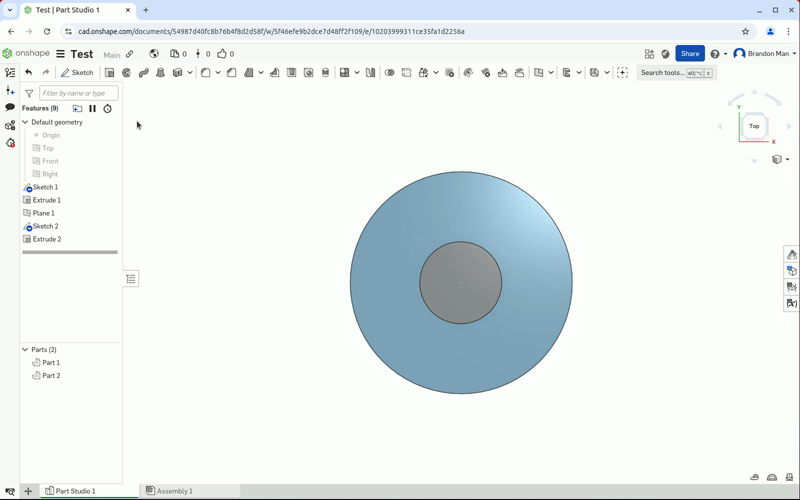
key(shift+7)
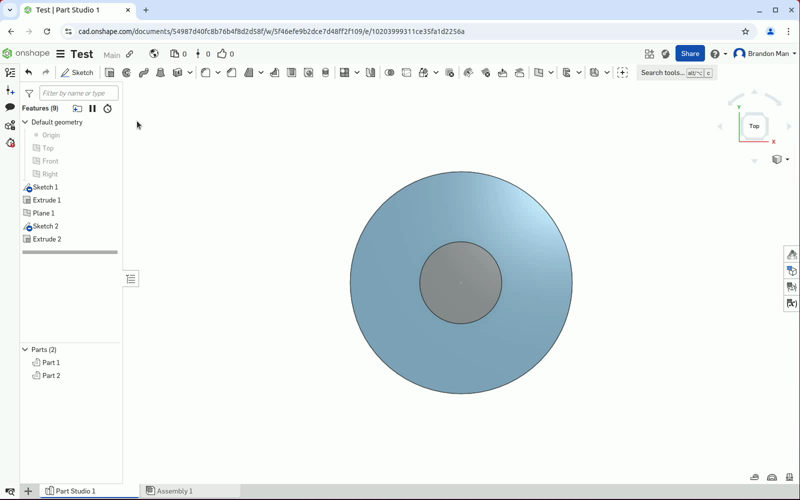
key(up, 3)
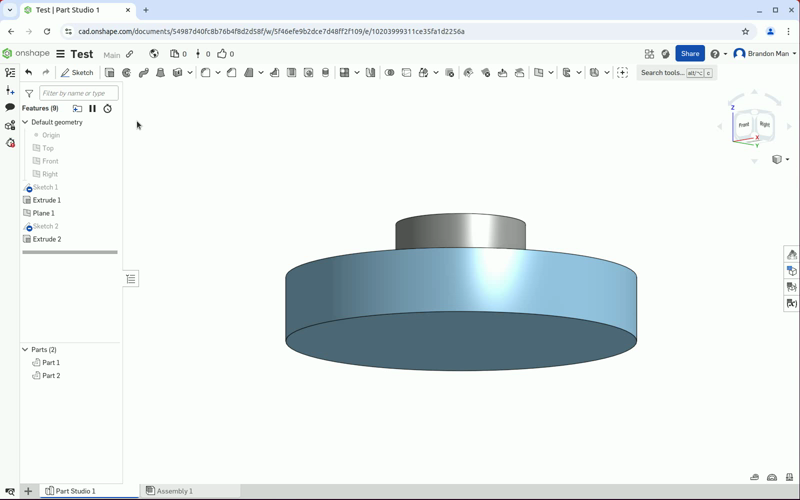
key(left, 3)
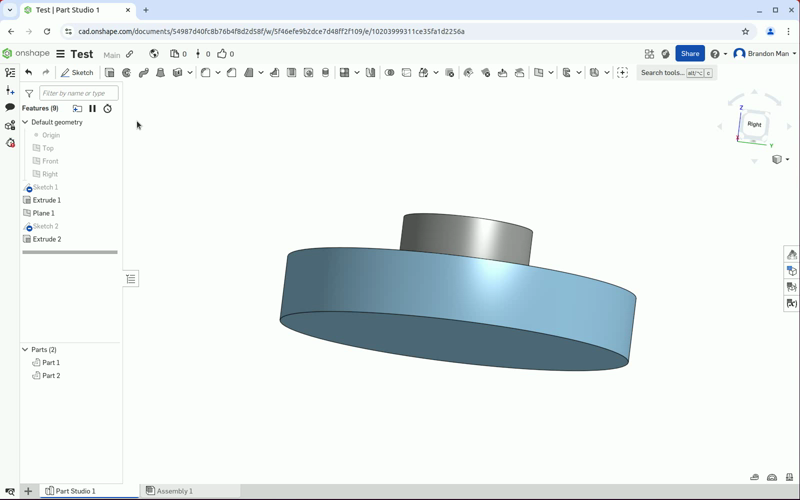
key(right, 3)
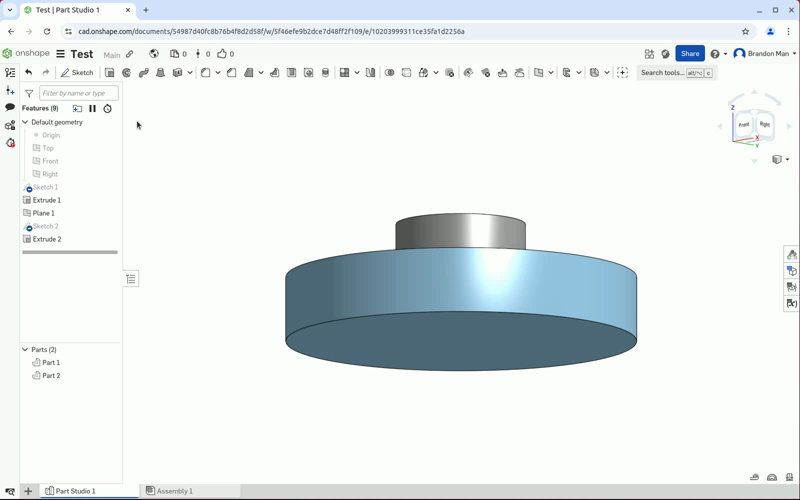
key(down, 3)
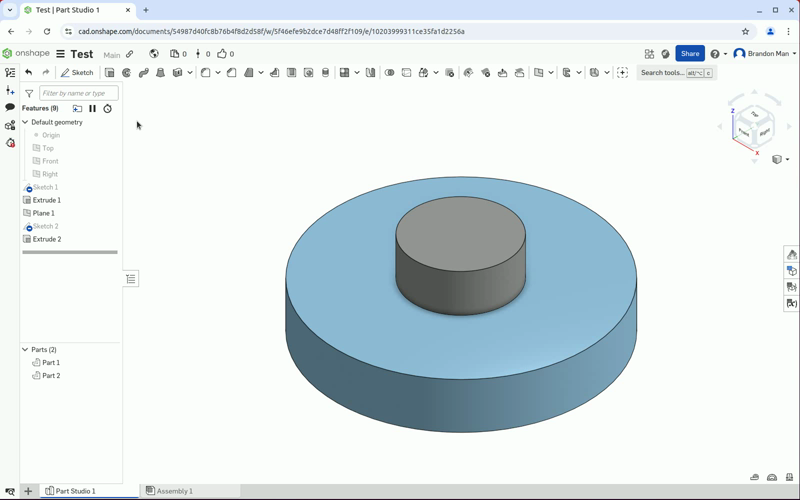
mouse_move(73, 189)
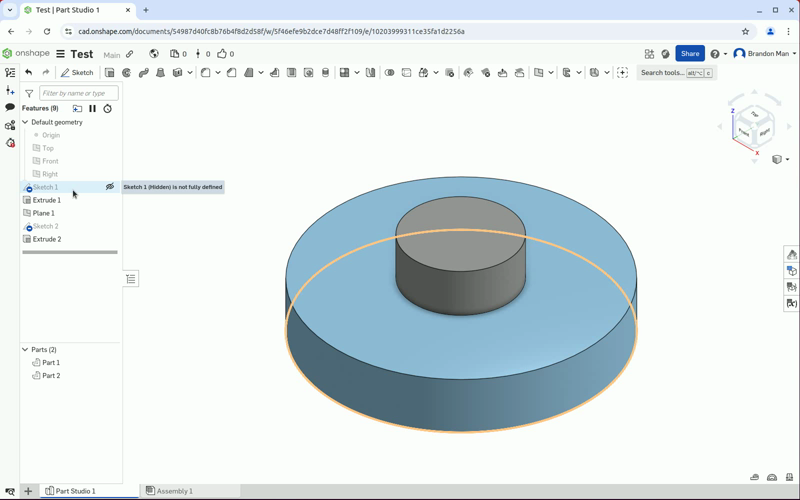
click(73, 189)